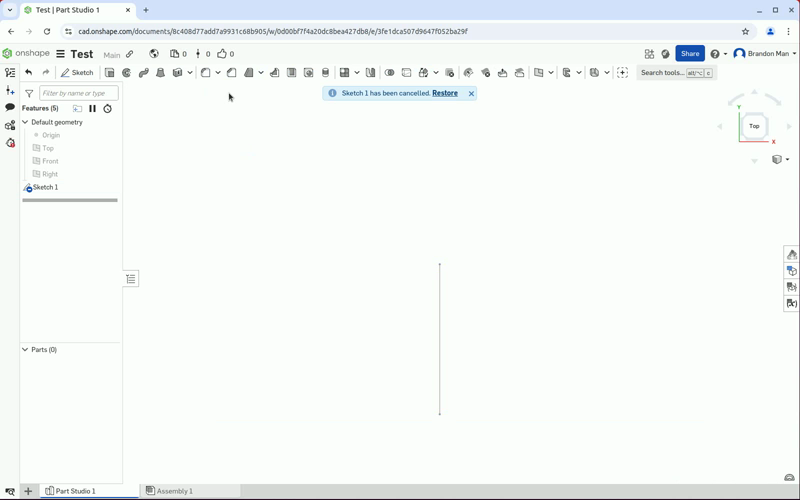
key(shift+h)
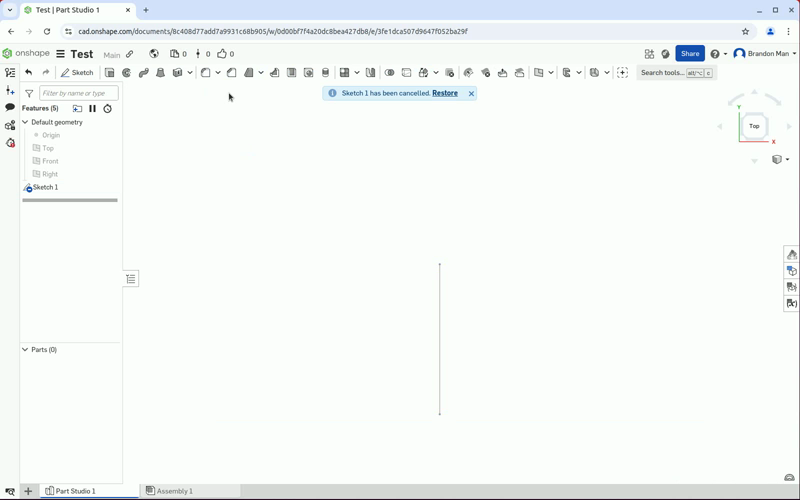
key(shift+s)
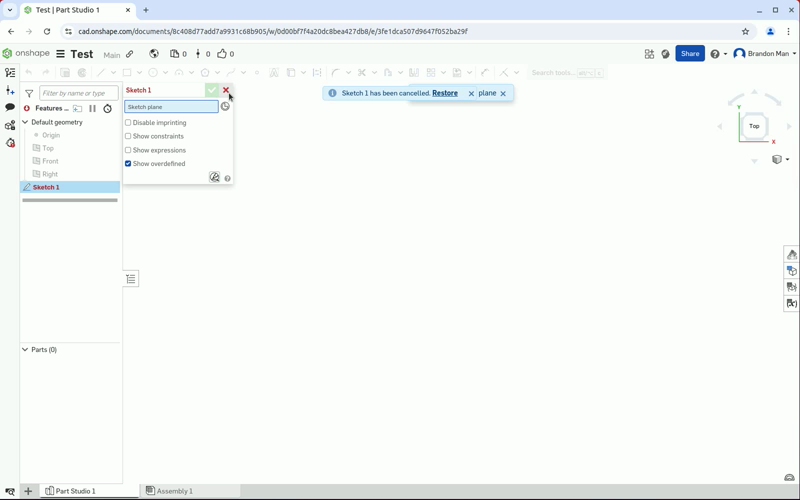
mouse_move(73, 150)
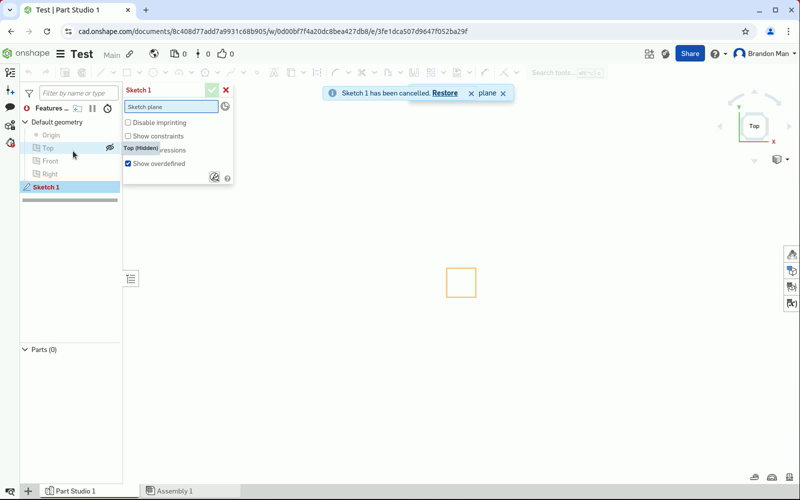
click(73, 150)
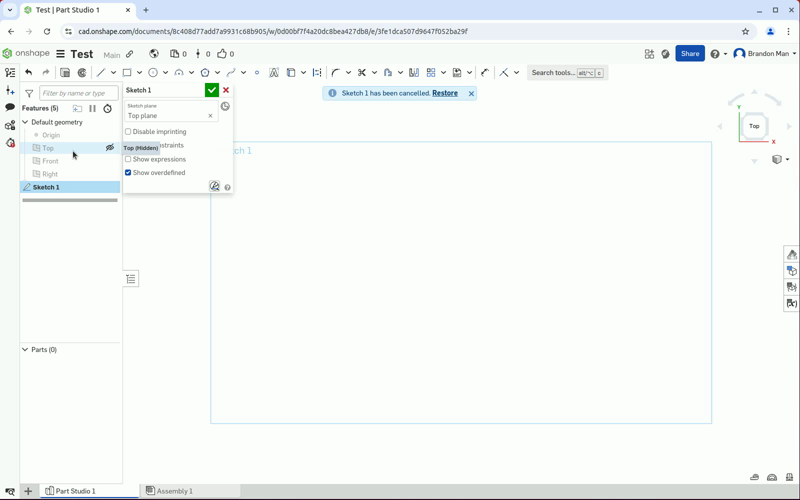
mouse_move(73, 352)
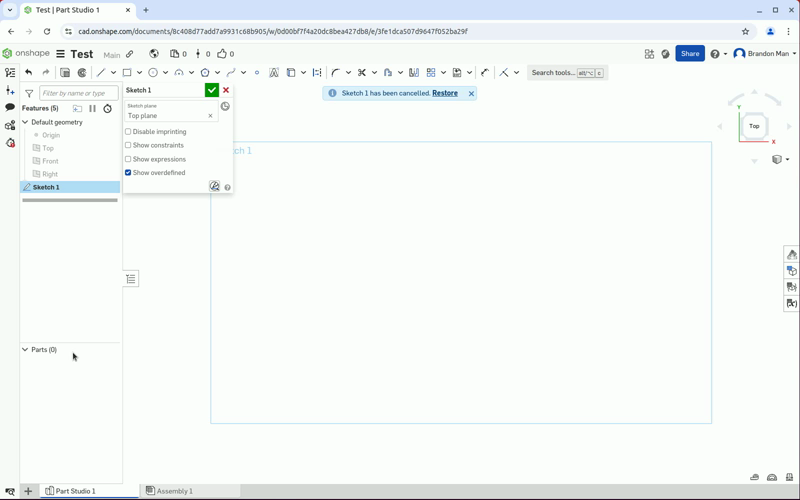
key(y)
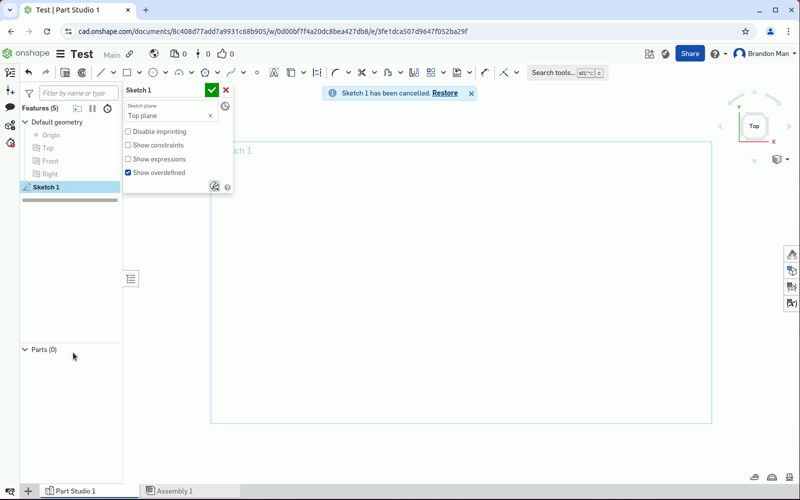
key(c)
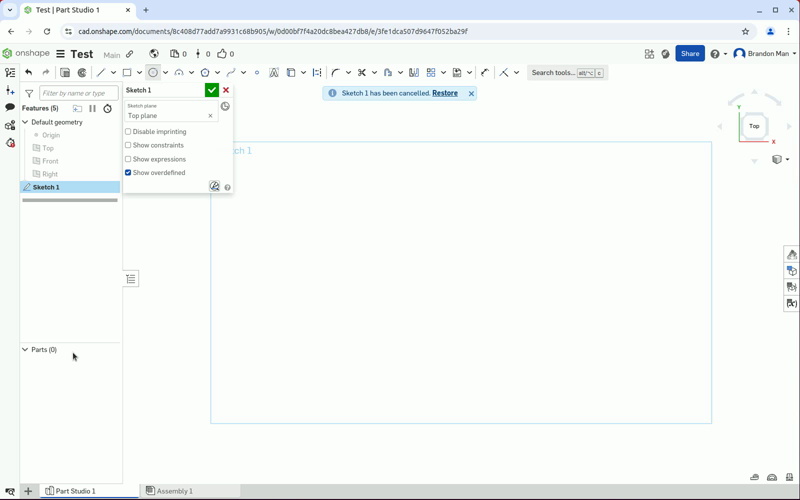
key_down(shift)
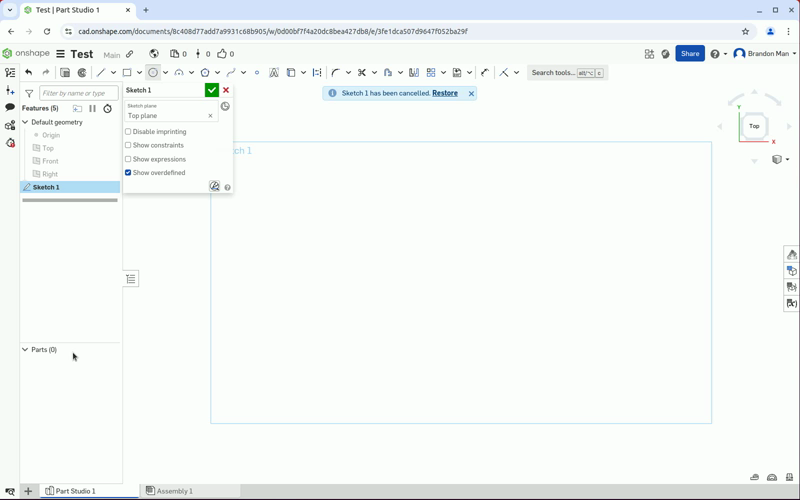
mouse_move(461, 282)
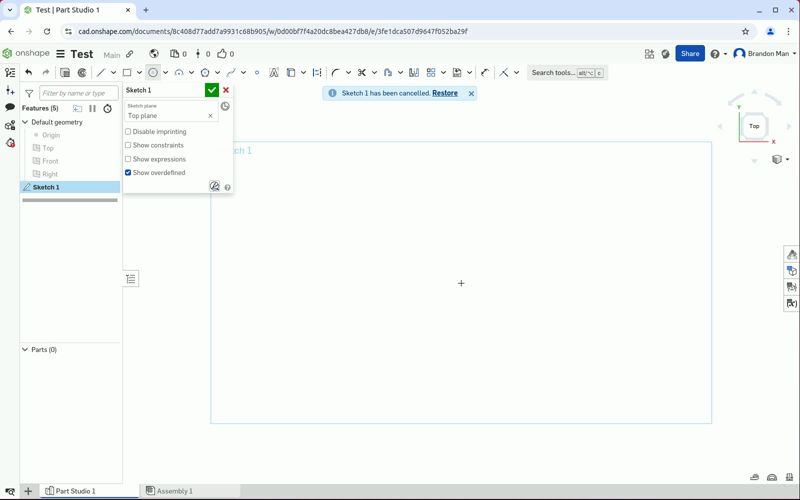
click(461, 282)
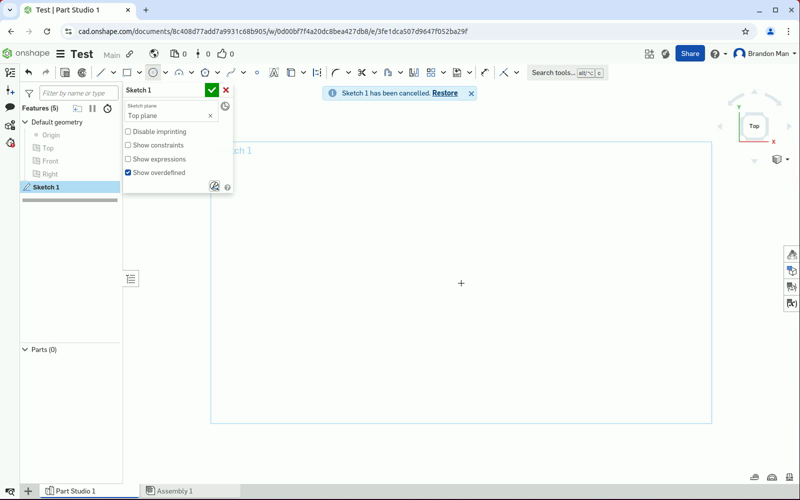
key_up(shift)
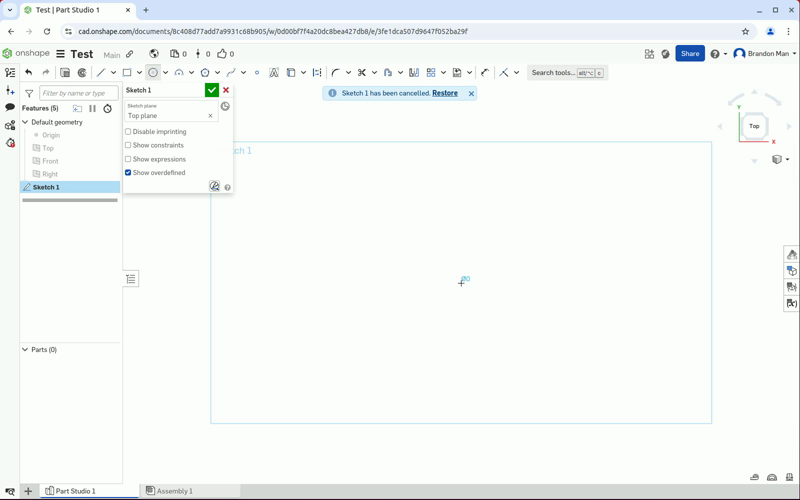
mouse_move(574, 282)
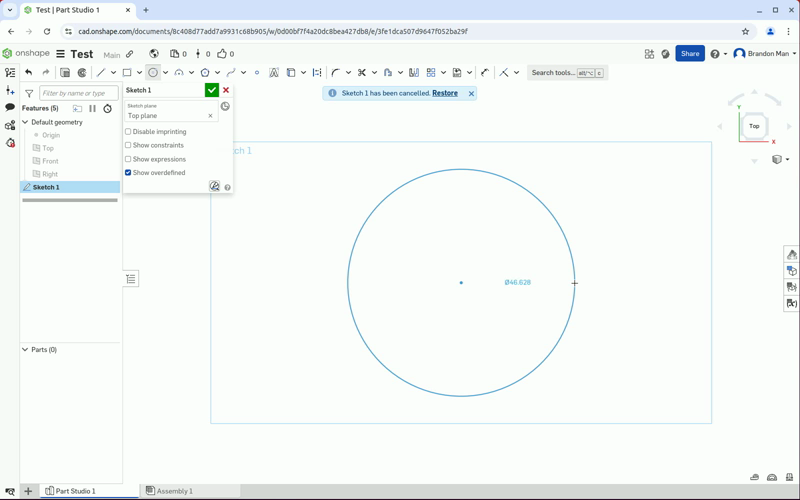
click(574, 282)
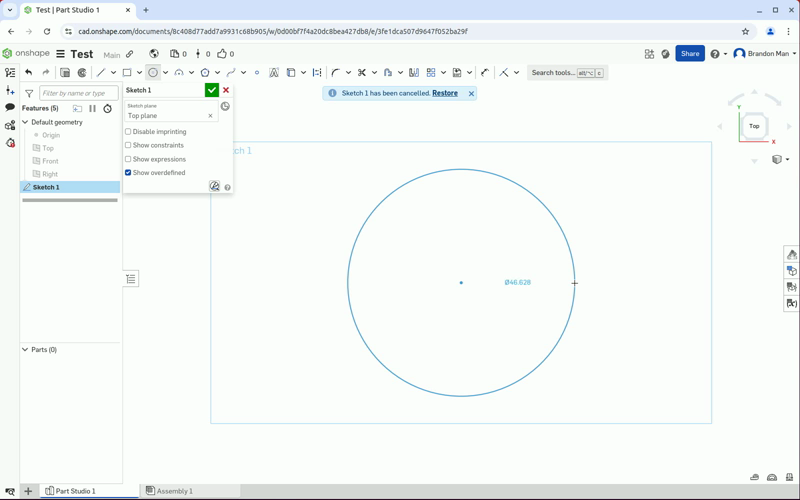
key(esc)
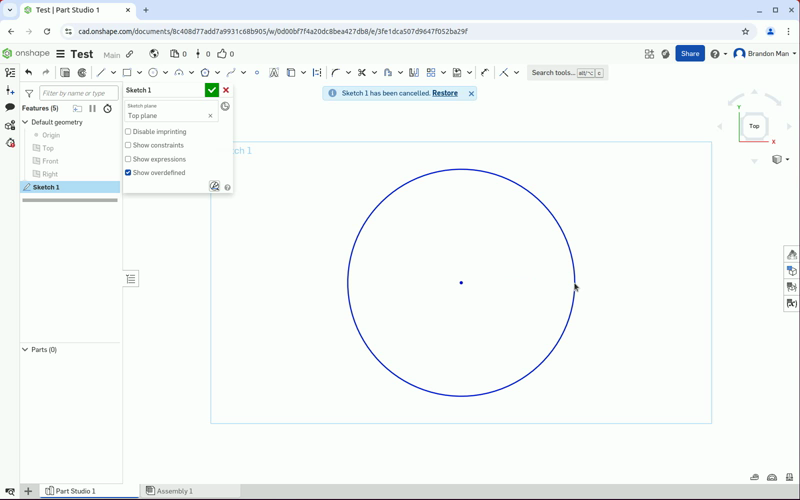
key(c)
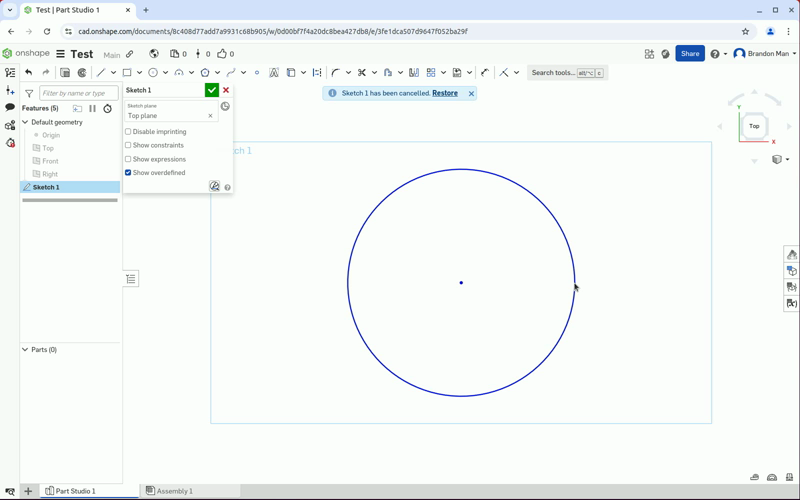
key_down(shift)
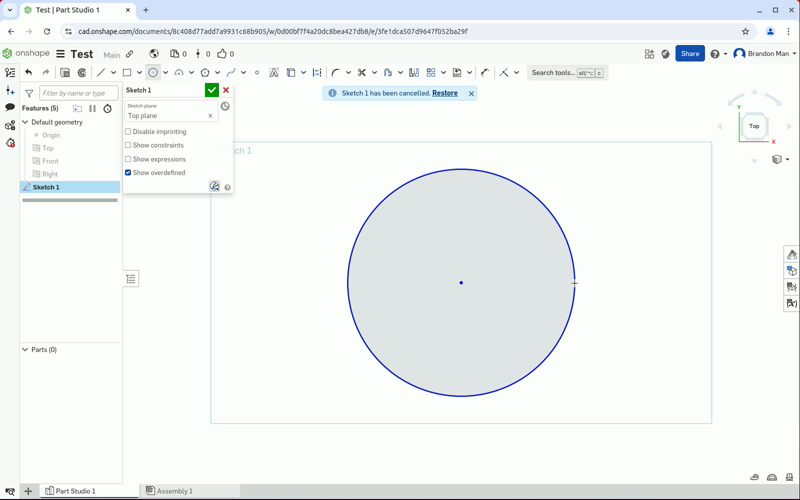
mouse_move(461, 282)
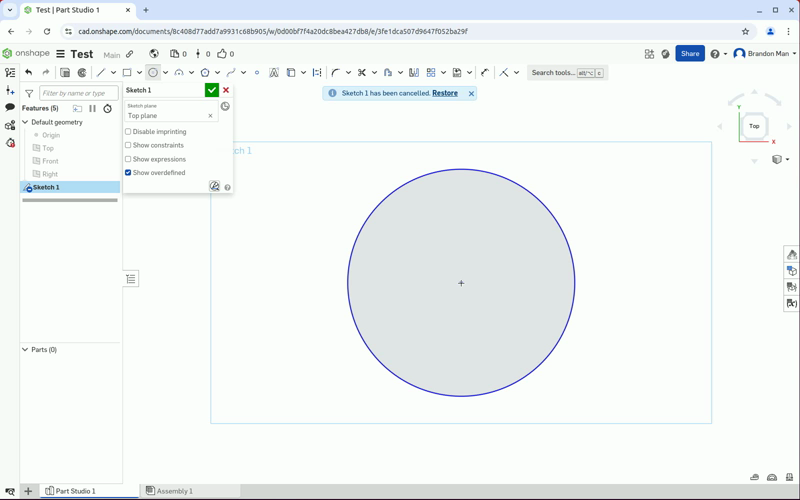
click(461, 282)
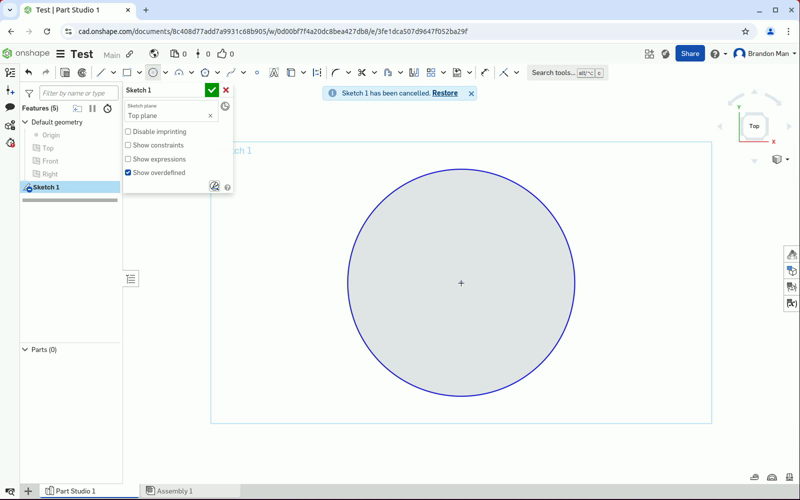
key_up(shift)
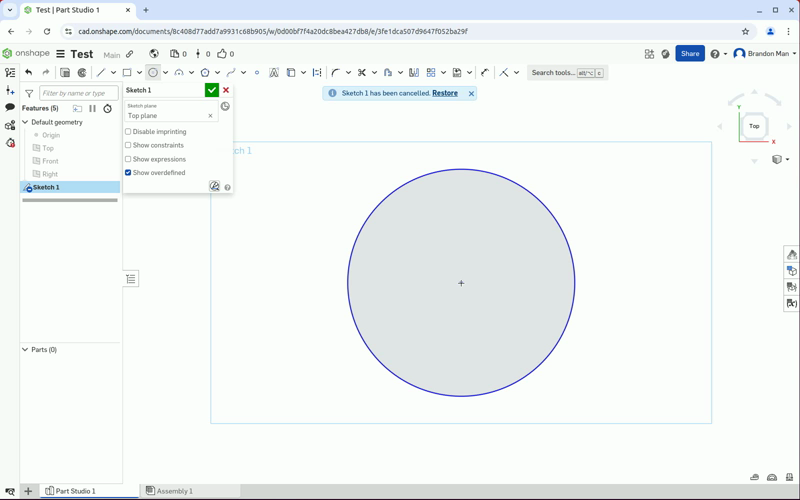
mouse_move(558, 282)
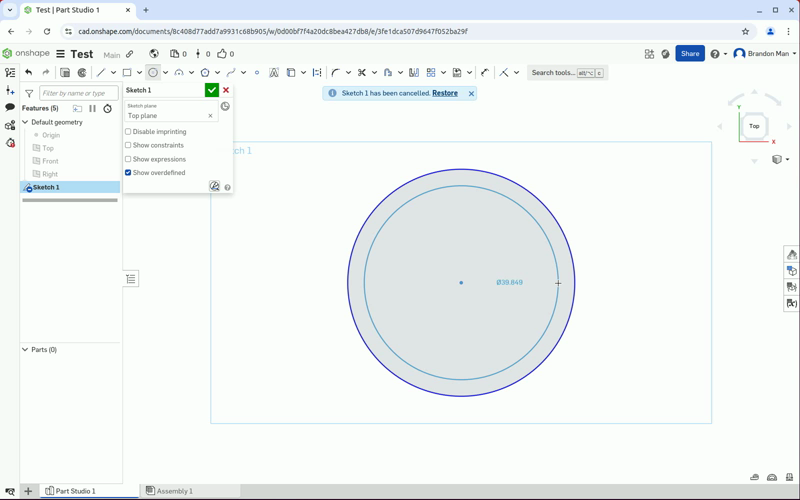
click(558, 282)
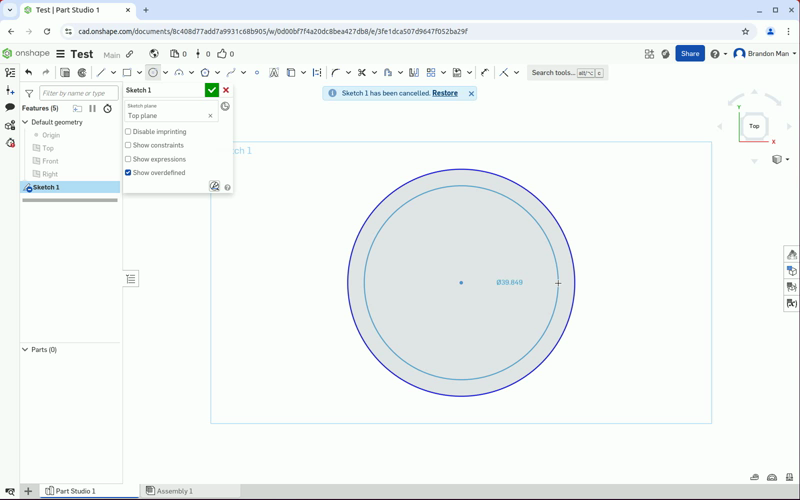
key(esc)
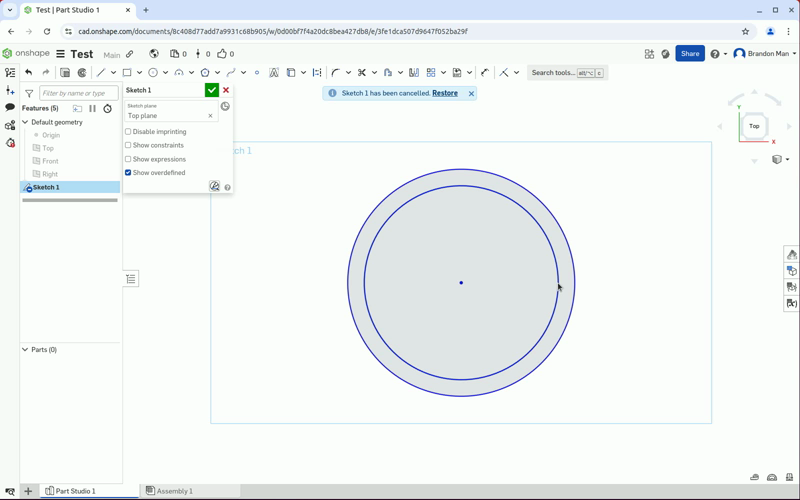
mouse_move(425, 382)
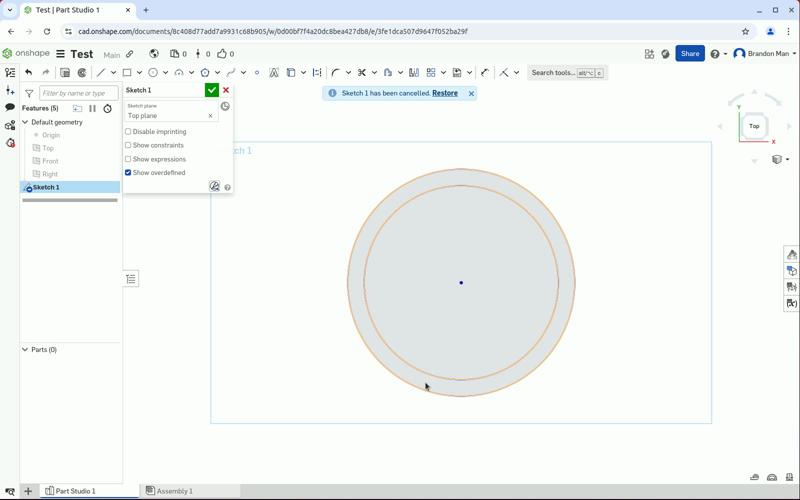
click(425, 382)
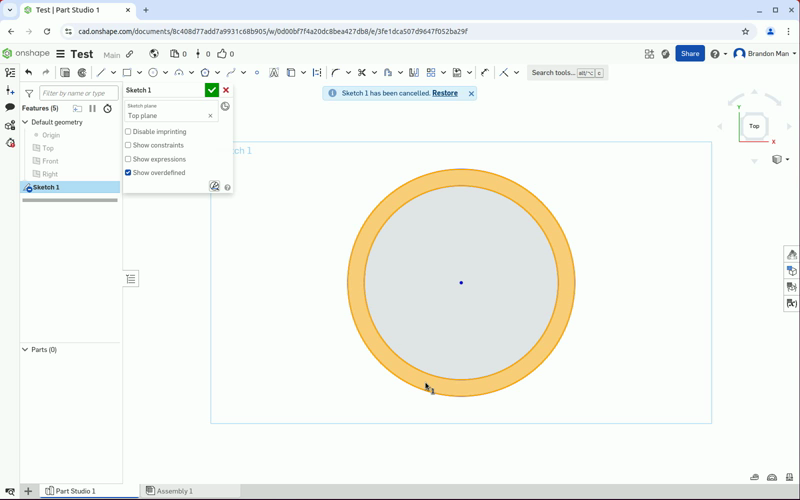
mouse_move(73, 352)
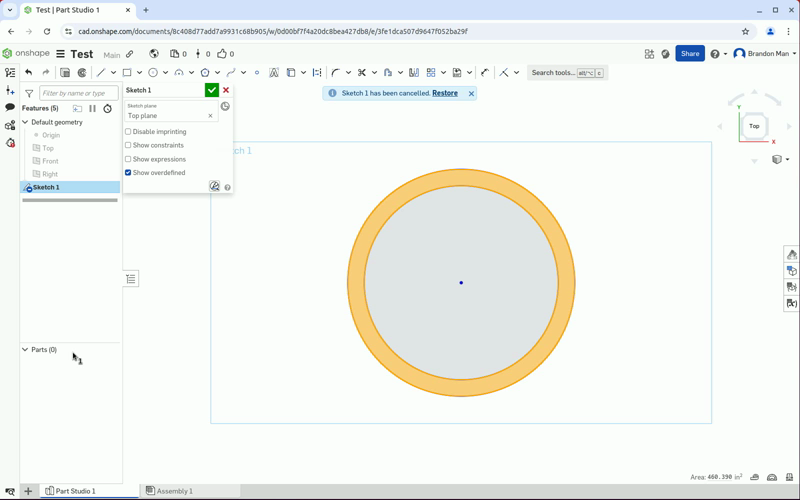
key(shift+y)
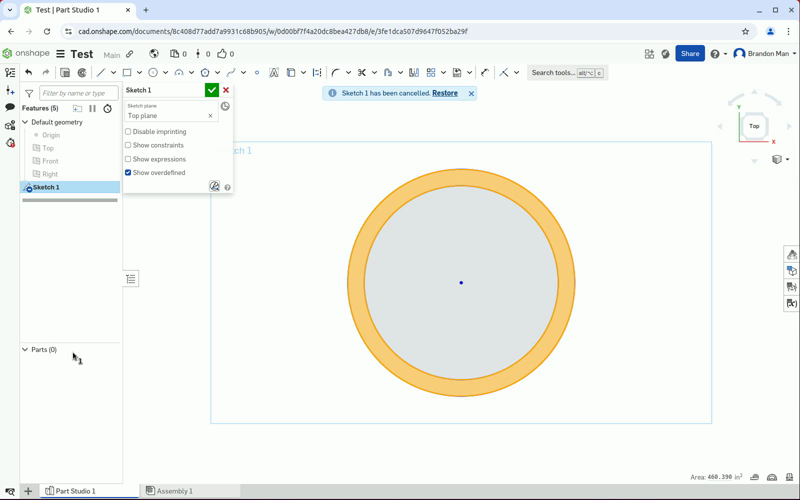
key(shift+e)
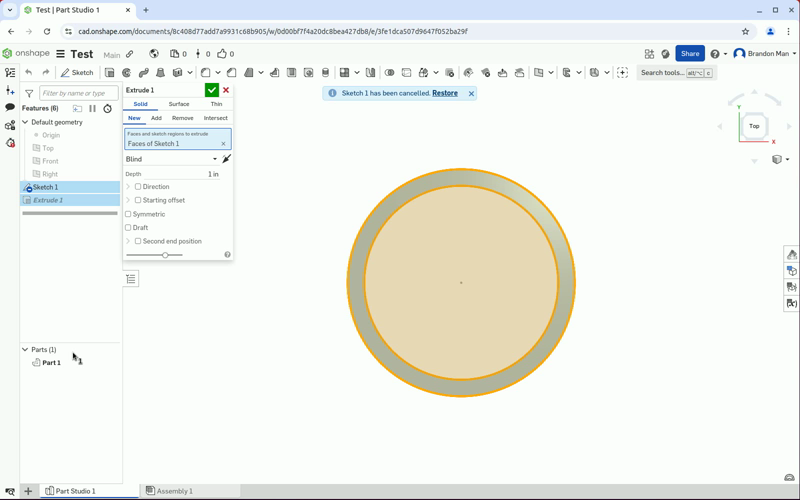
mouse_move(143, 106)
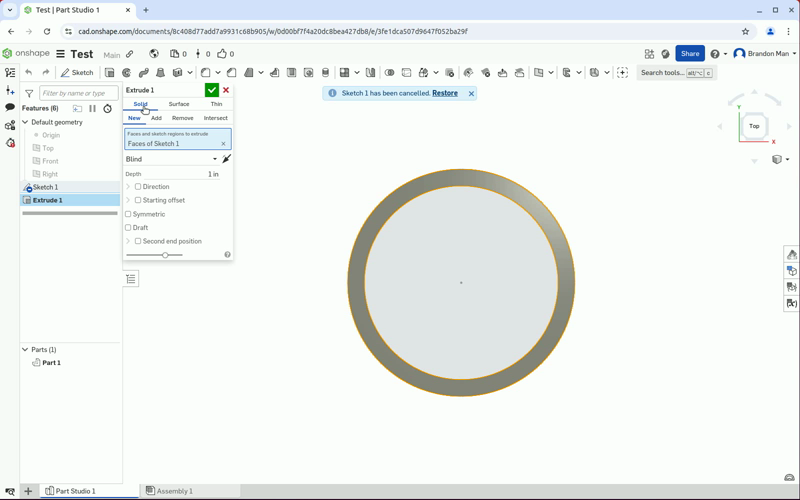
click(143, 106)
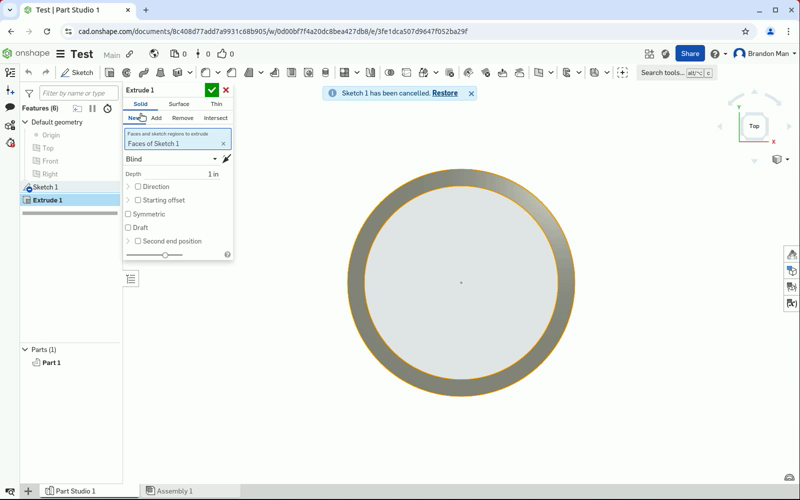
mouse_move(137, 120)
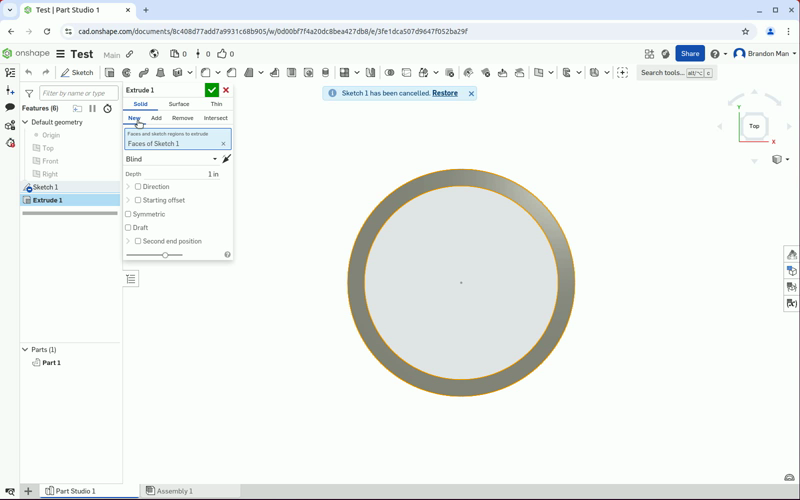
click(137, 120)
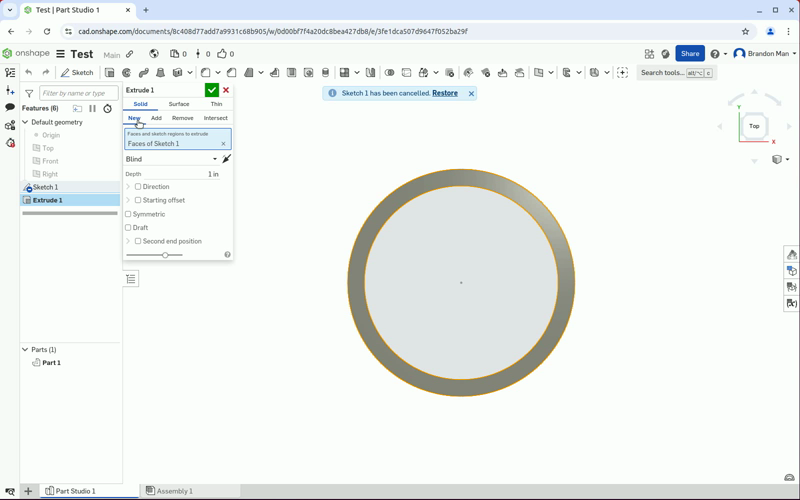
key(tab, 4)
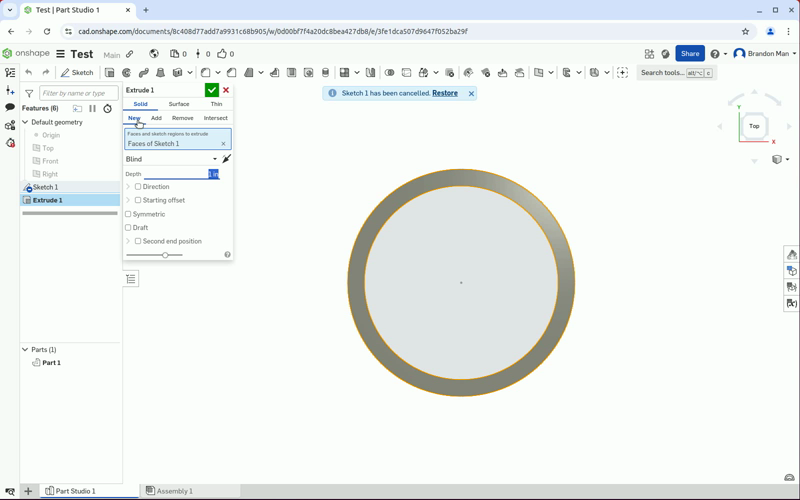
text(2.166)
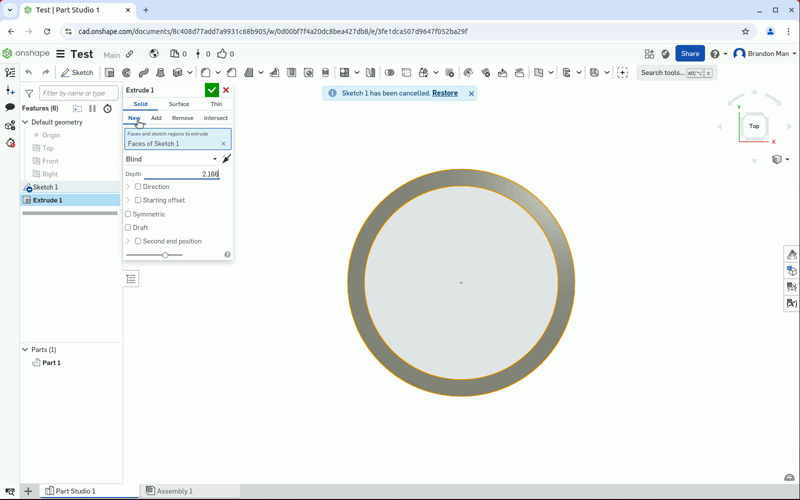
key(enter)
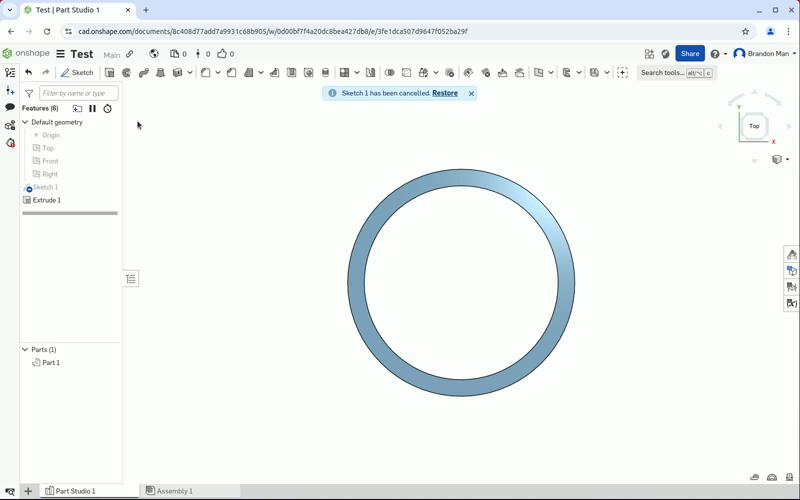
key(shift+h)
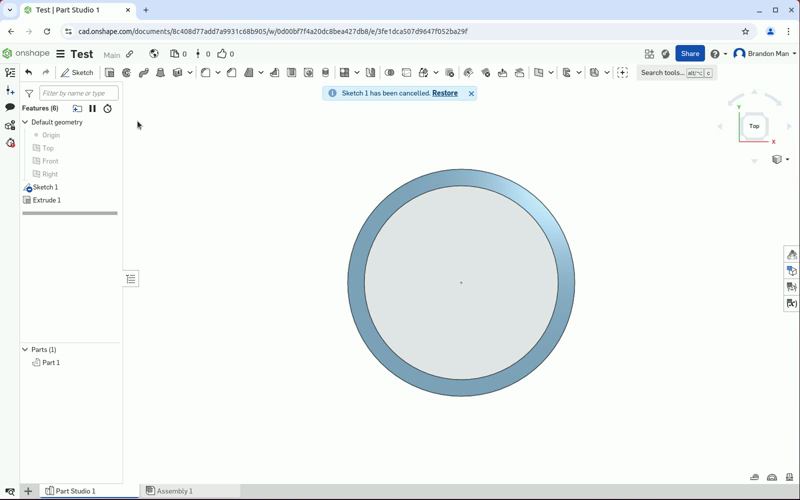
key(shift+h)
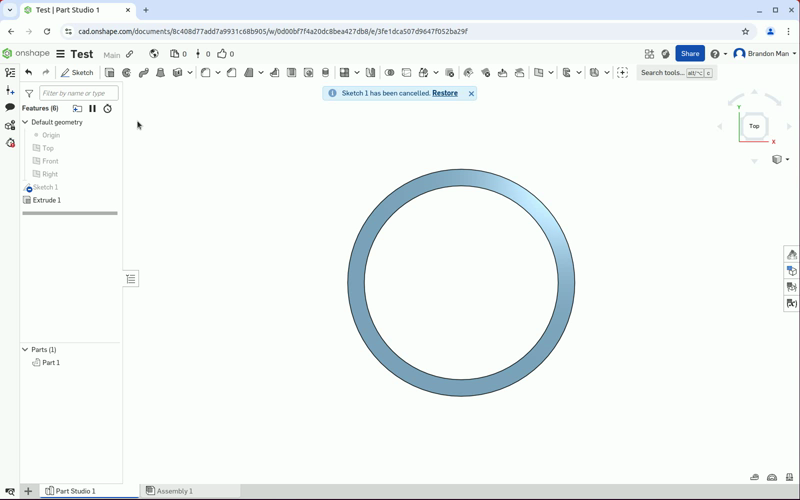
mouse_move(73, 189)
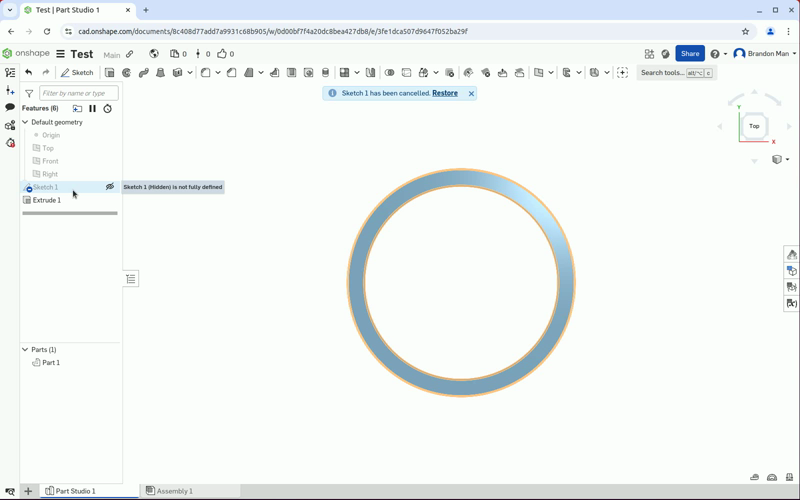
click(73, 189)
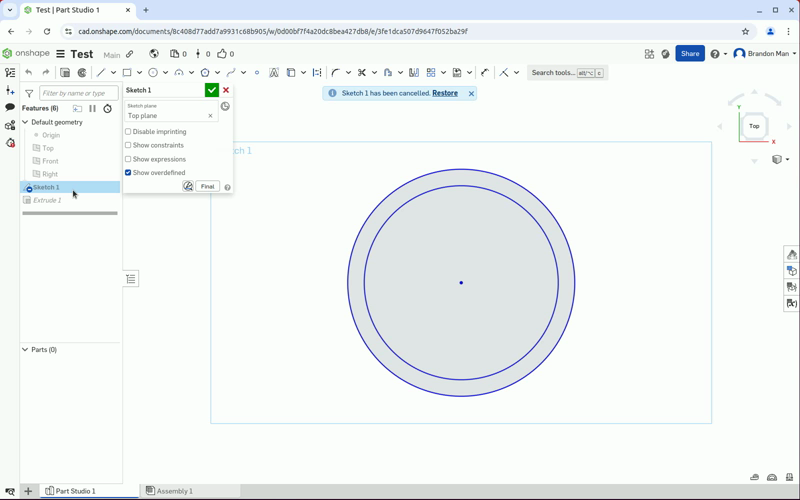
mouse_move(229, 92)
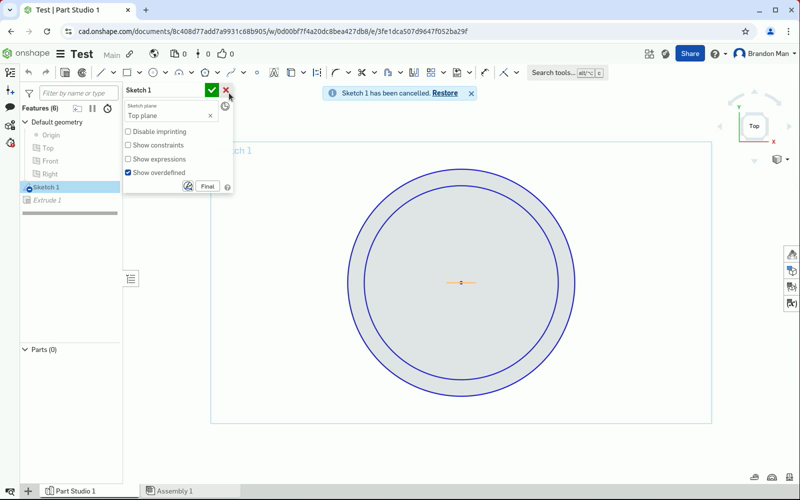
click(229, 92)
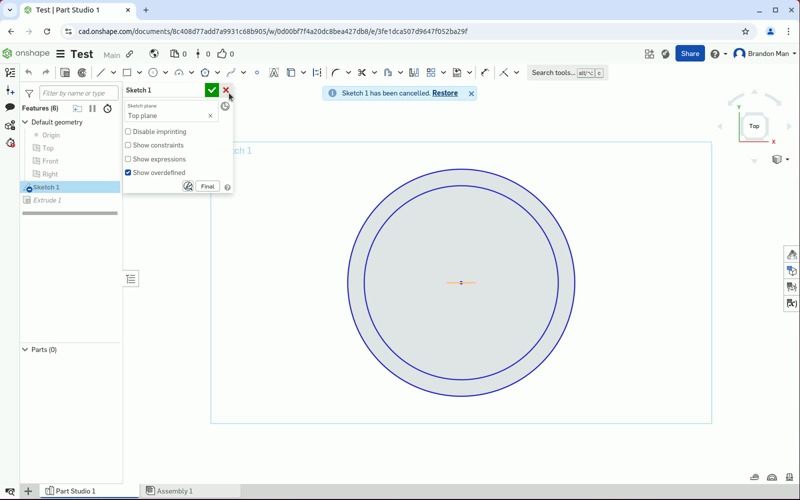
key(shift+s)
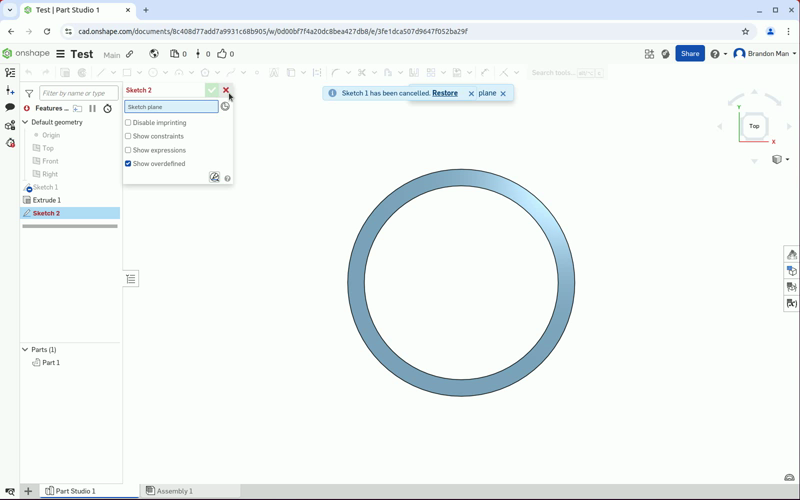
mouse_move(73, 150)
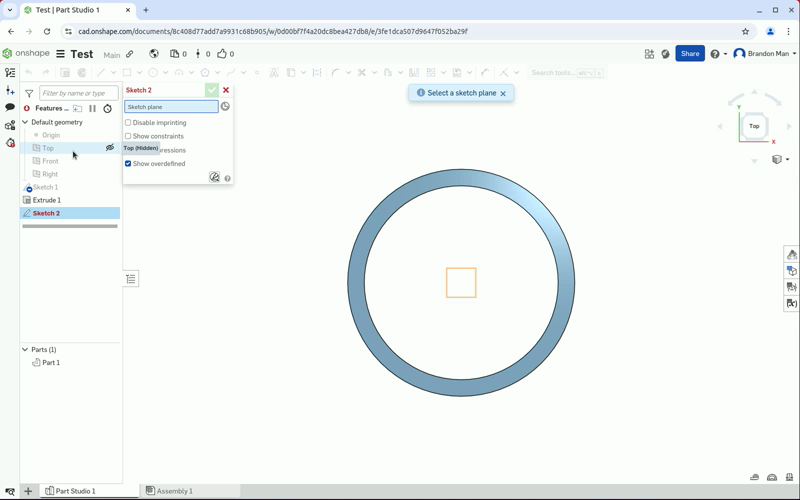
click(73, 150)
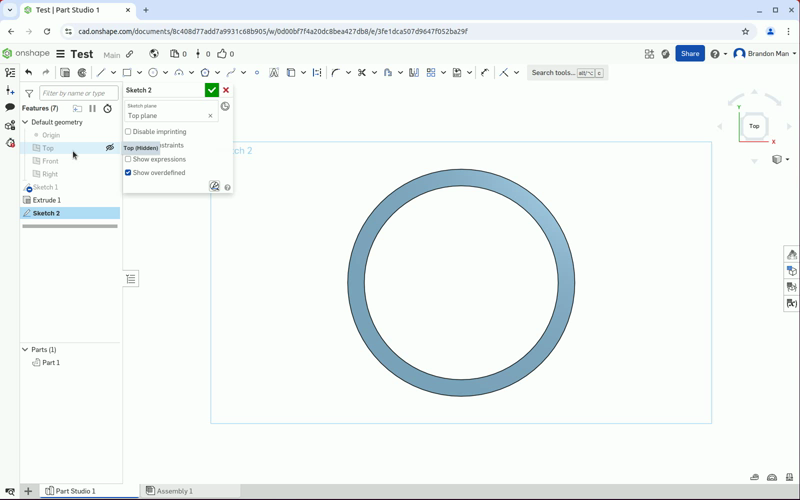
mouse_move(73, 352)
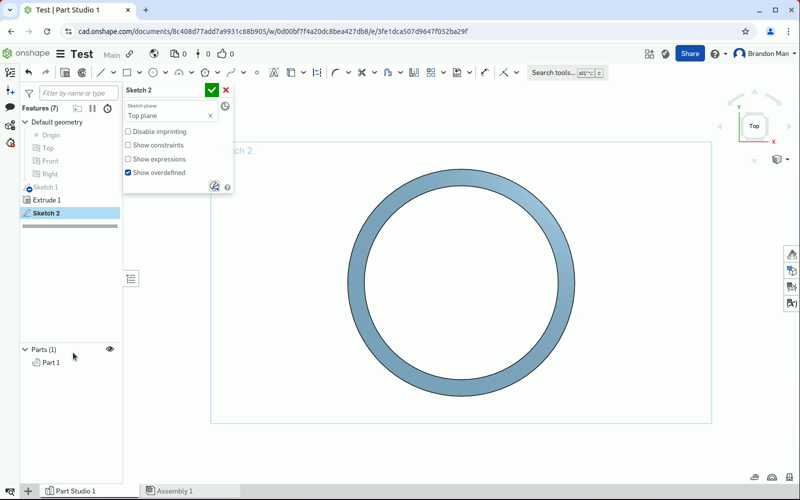
key(y)
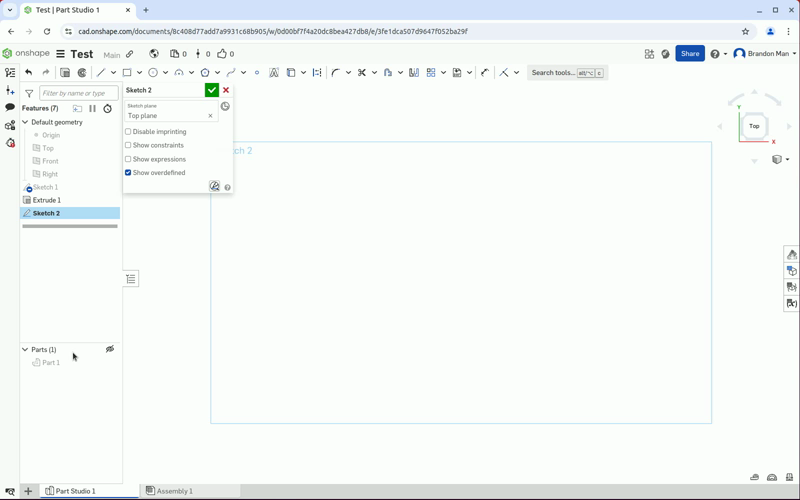
key(c)
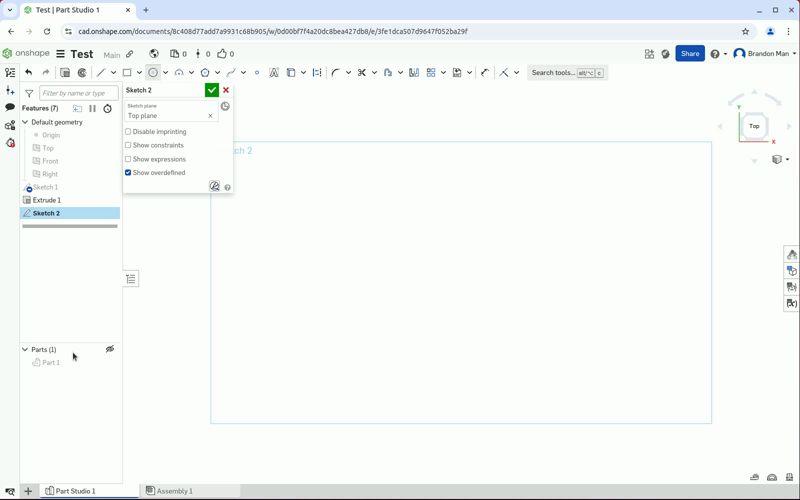
key_down(shift)
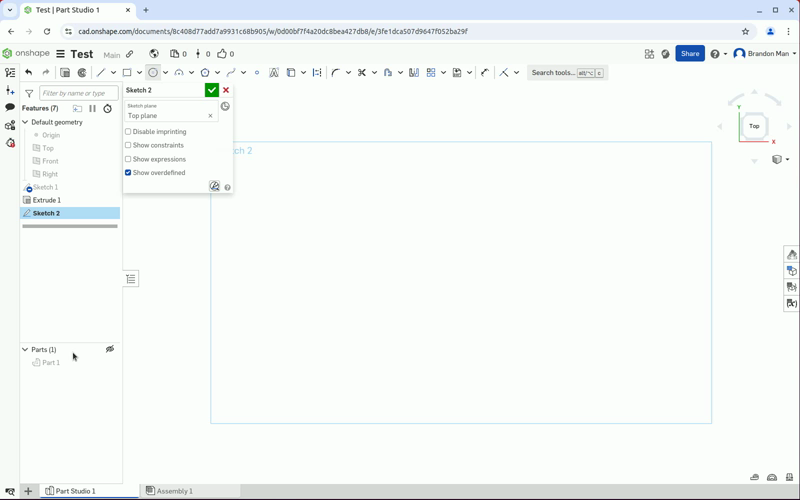
mouse_move(461, 282)
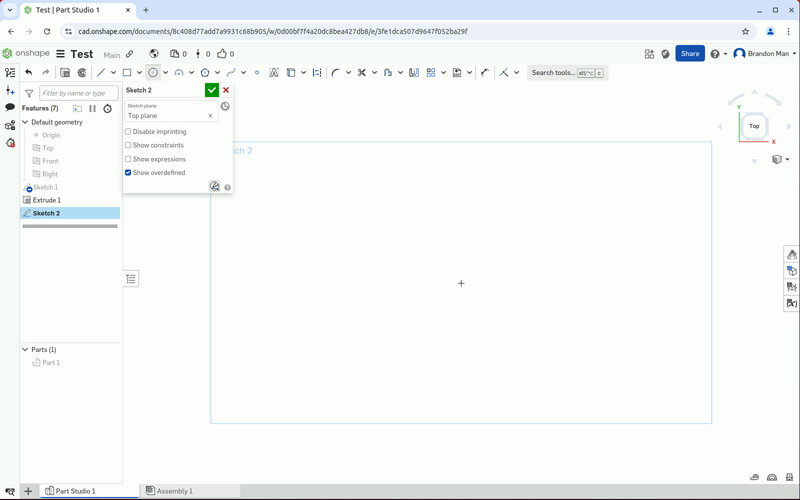
click(461, 282)
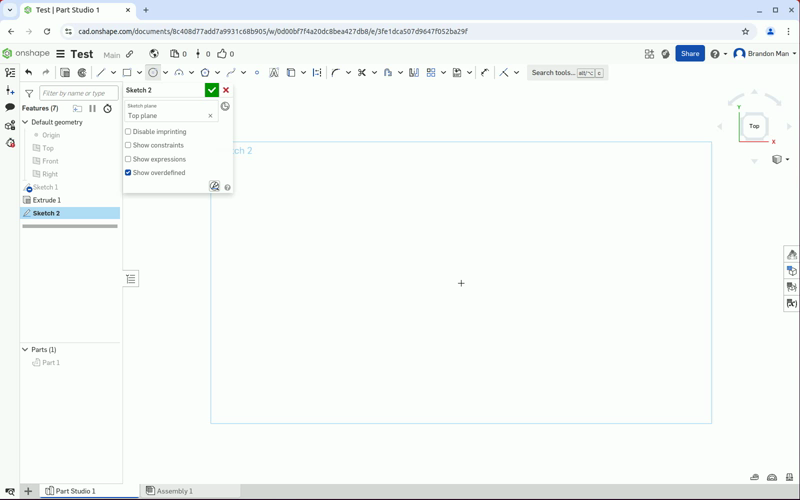
key_up(shift)
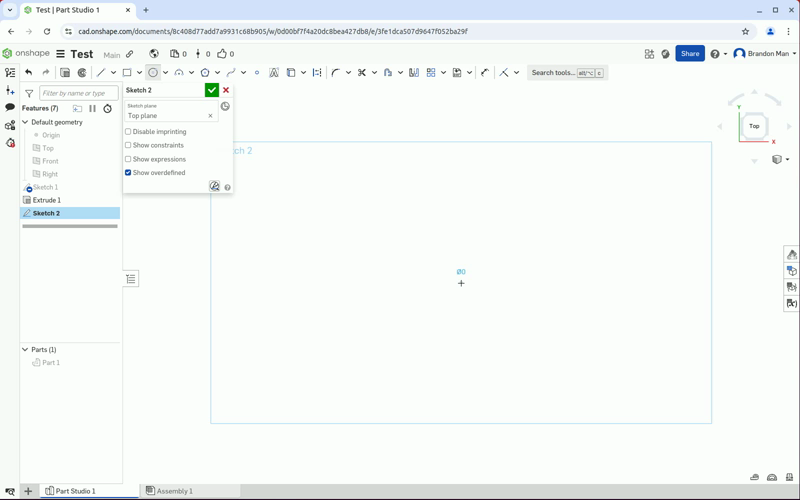
mouse_move(558, 282)
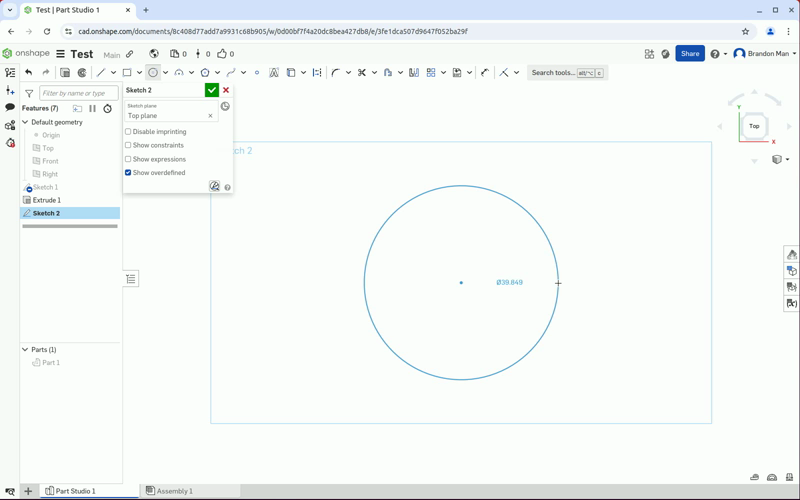
click(558, 282)
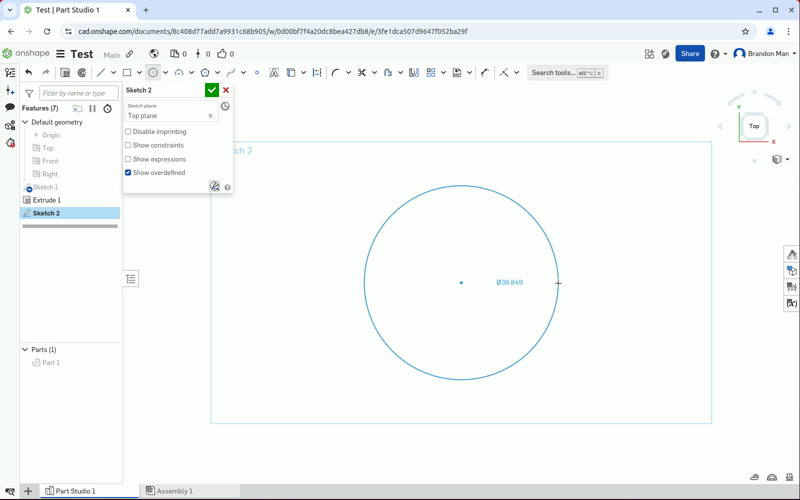
key(esc)
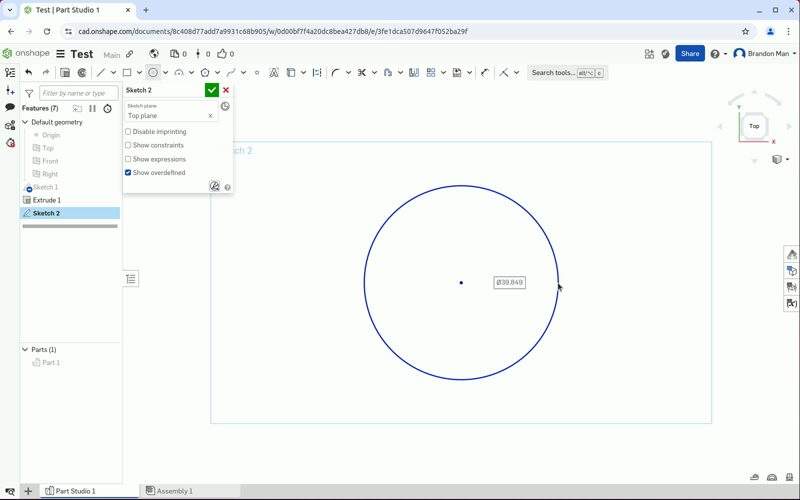
key(c)
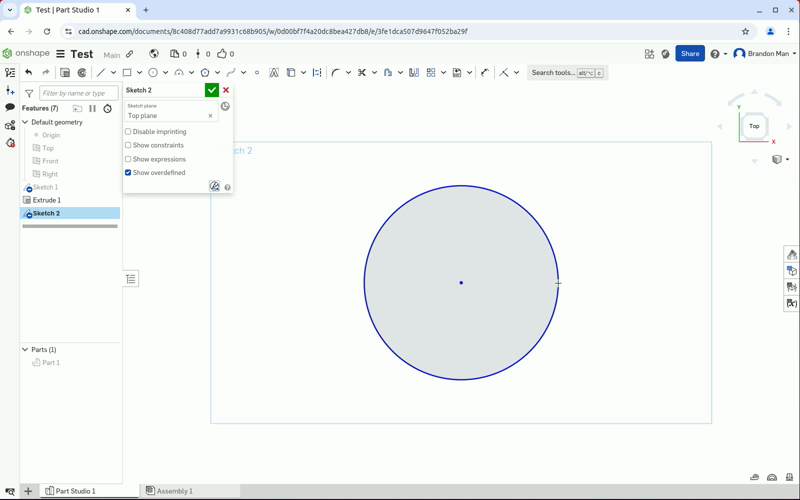
key_down(shift)
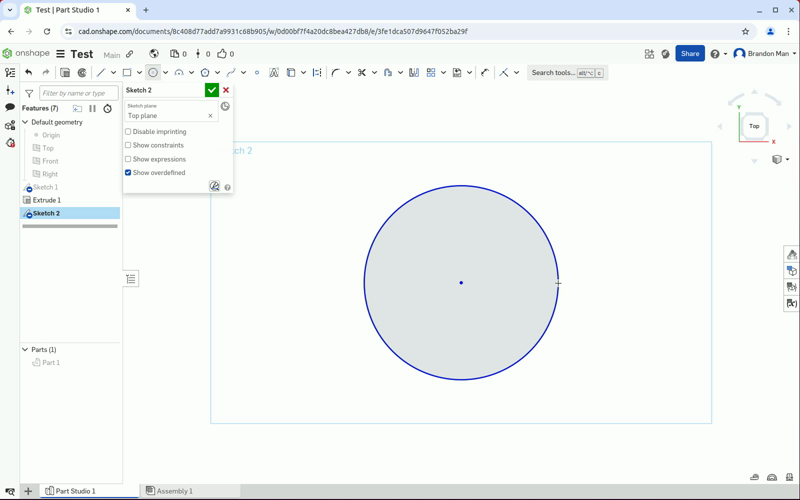
mouse_move(461, 282)
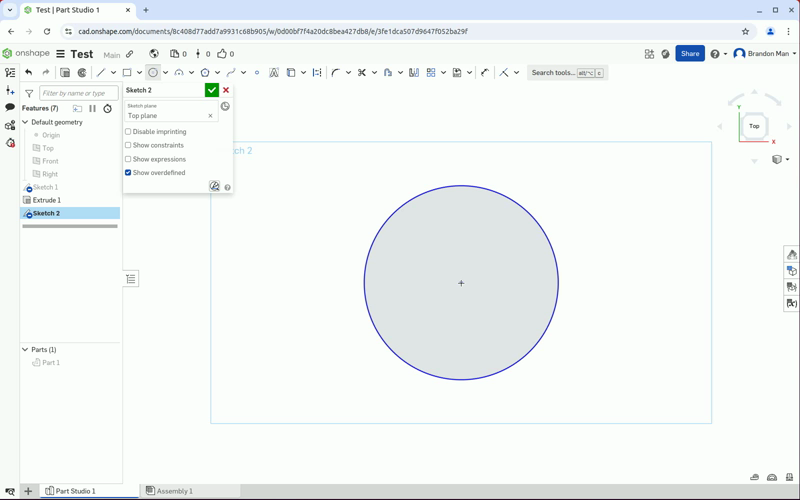
click(461, 282)
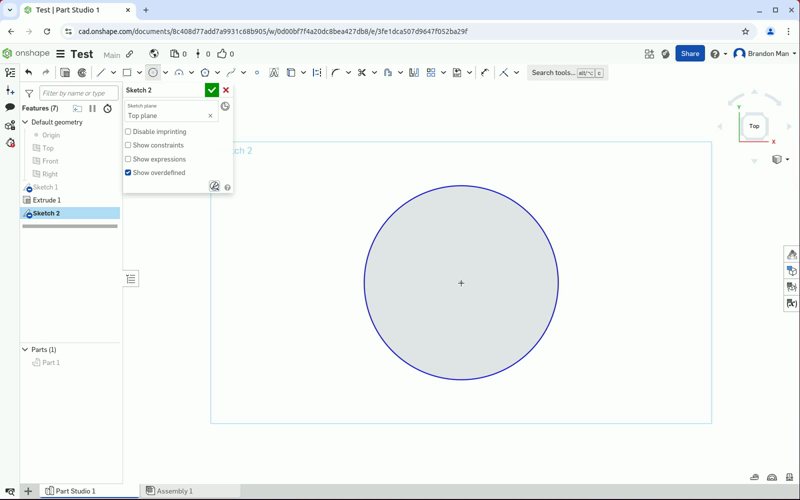
key_up(shift)
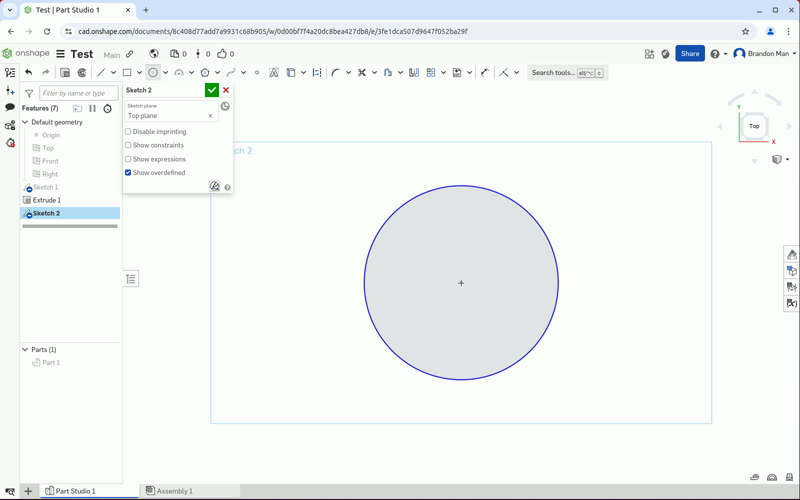
mouse_move(517, 282)
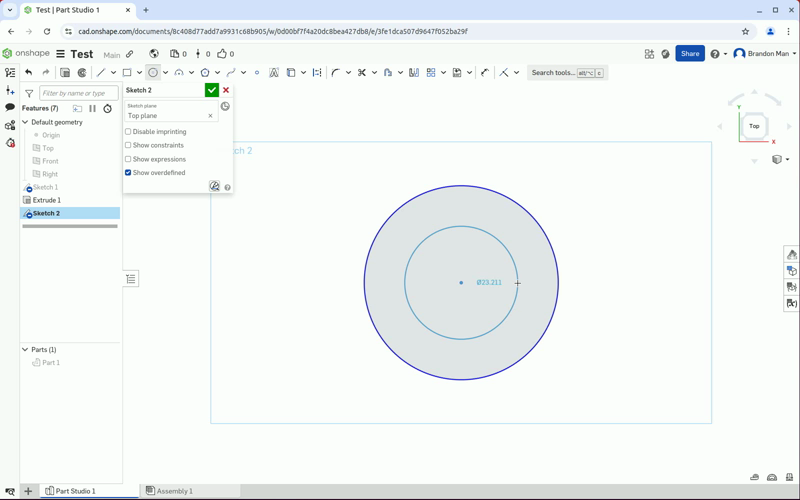
click(517, 282)
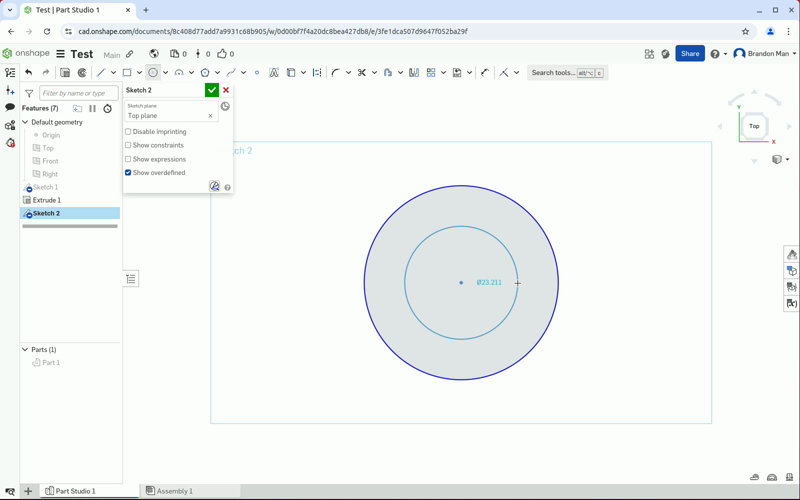
key(esc)
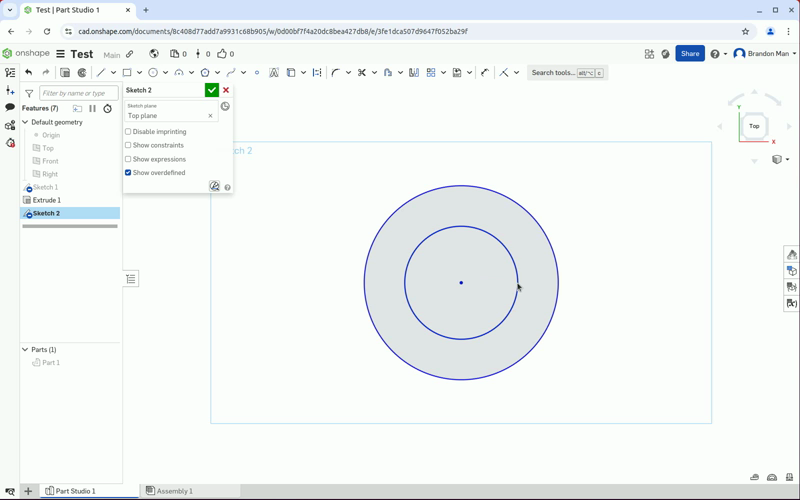
mouse_move(503, 218)
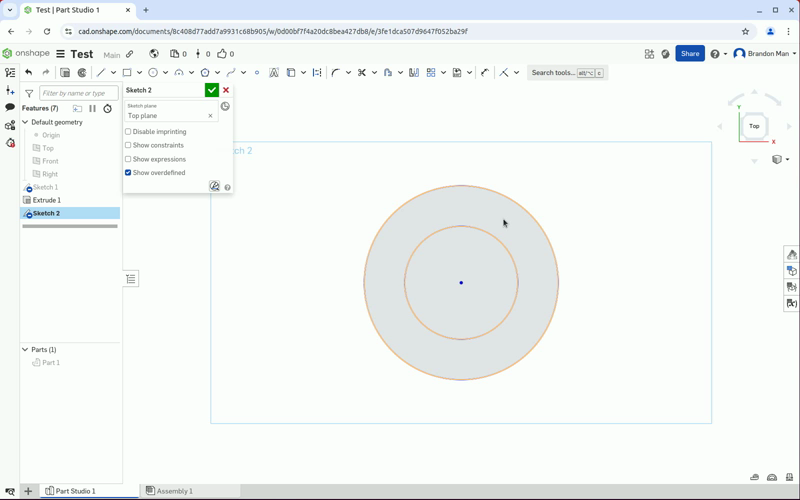
click(503, 218)
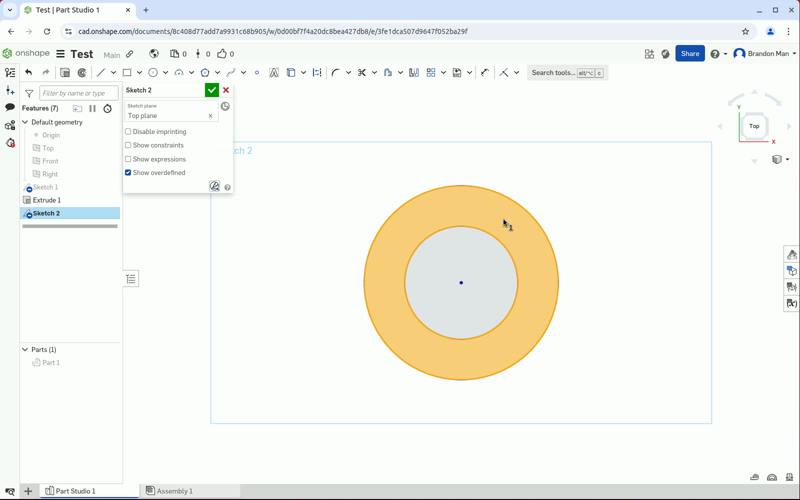
mouse_move(73, 352)
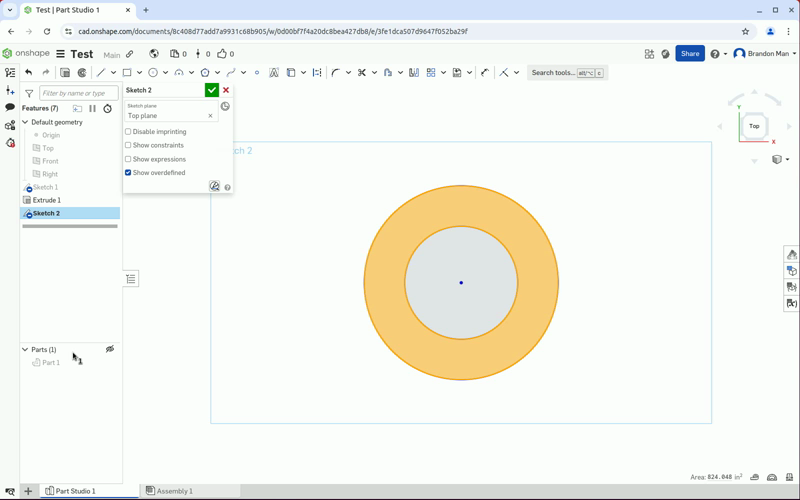
key(shift+y)
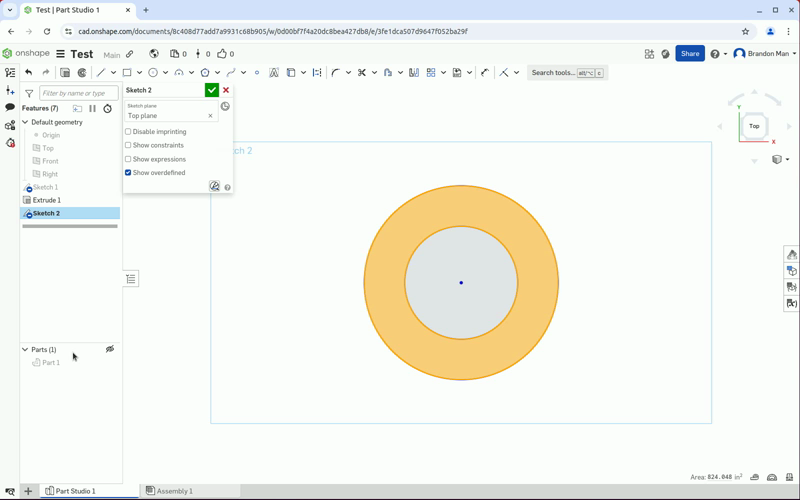
key(shift+e)
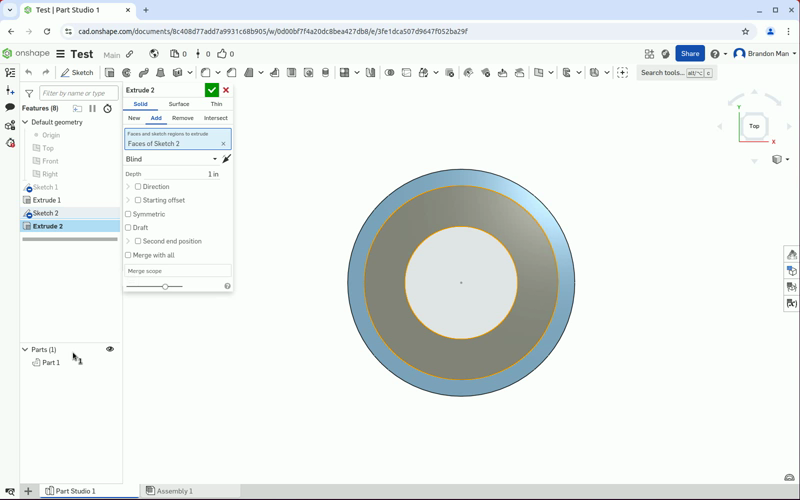
mouse_move(143, 106)
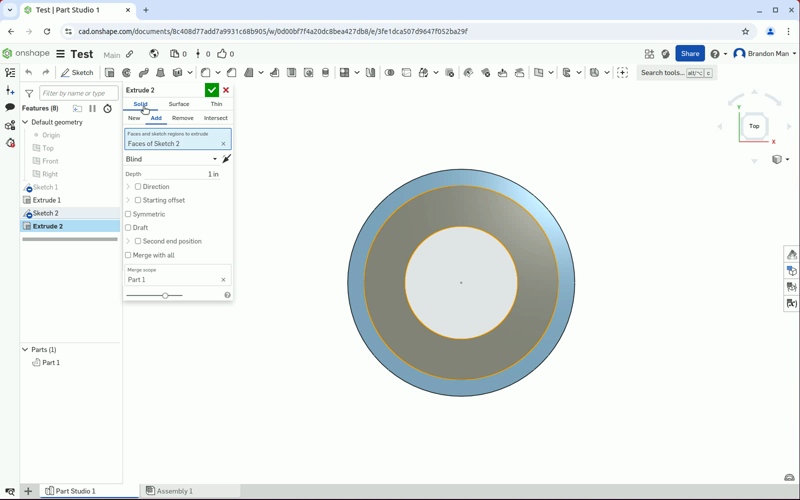
click(143, 106)
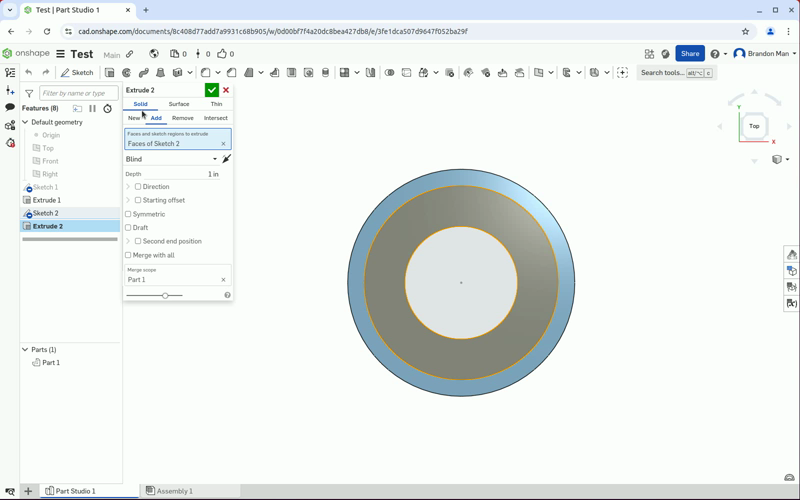
mouse_move(137, 120)
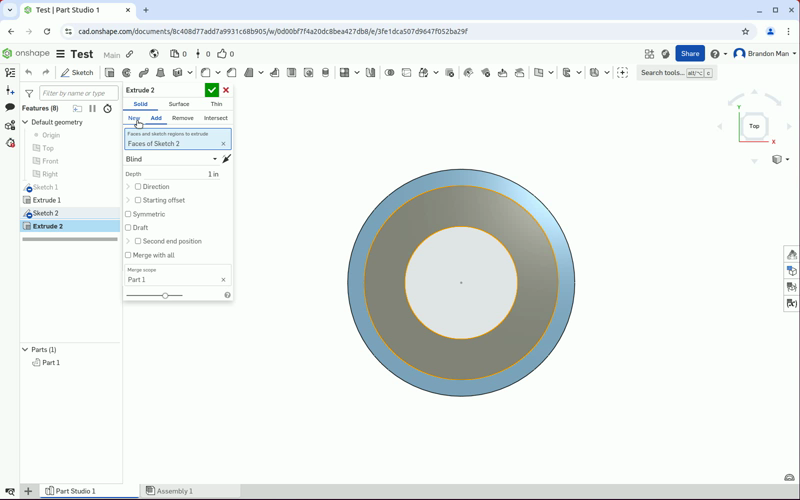
click(137, 120)
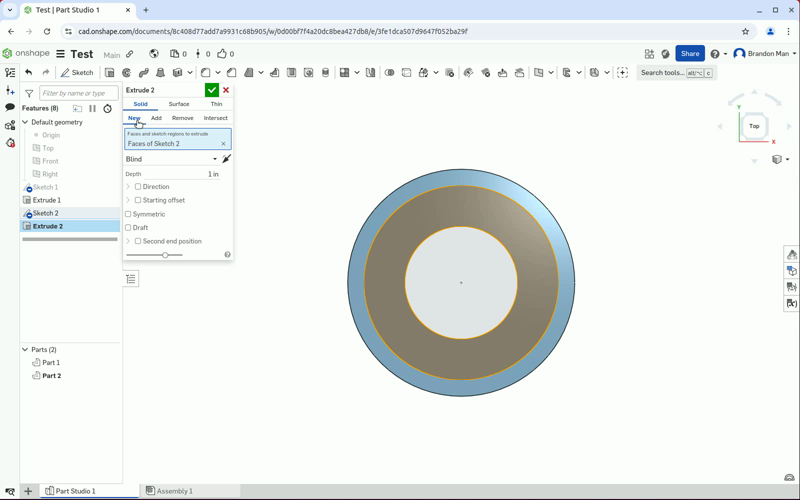
key(tab, 4)
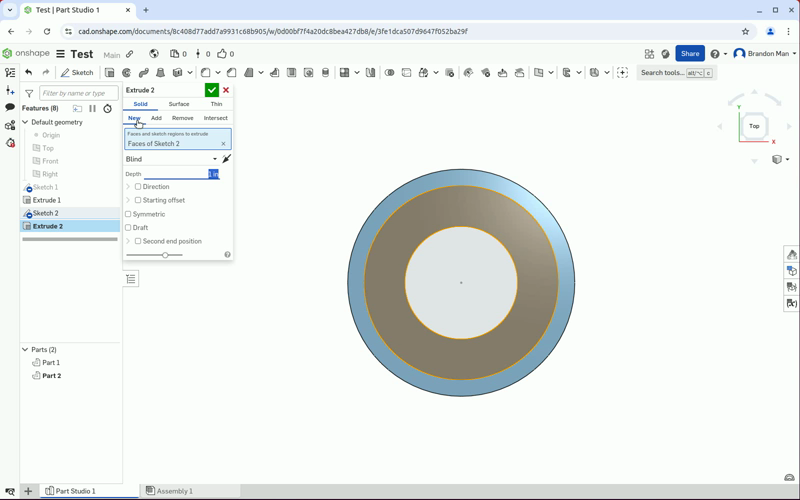
text(3.37)
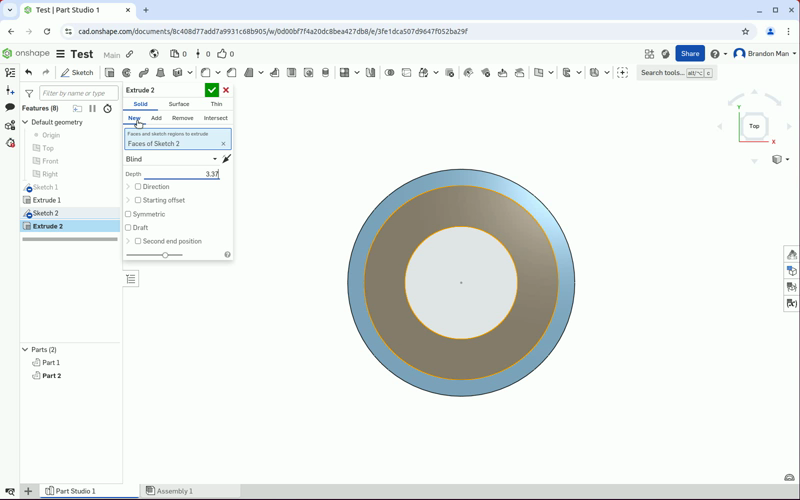
key(enter)
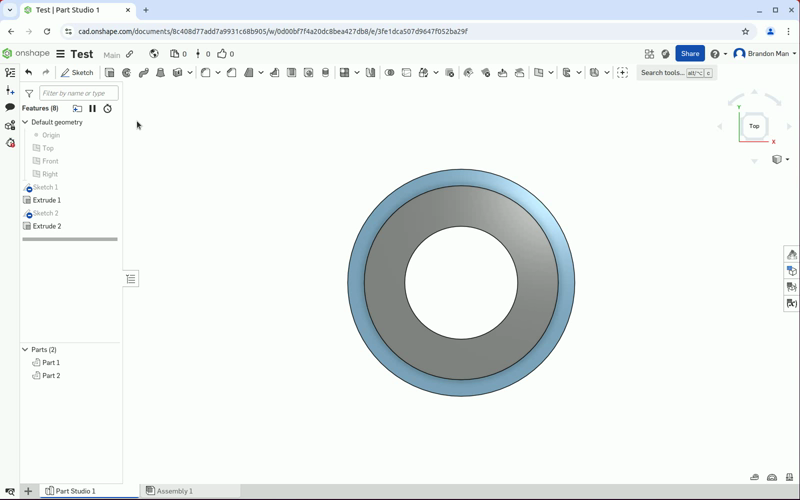
key(shift+h)
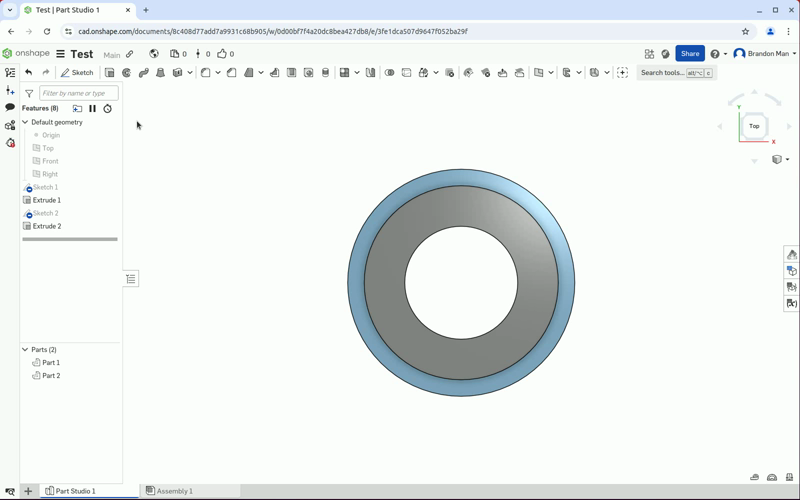
key(shift+h)
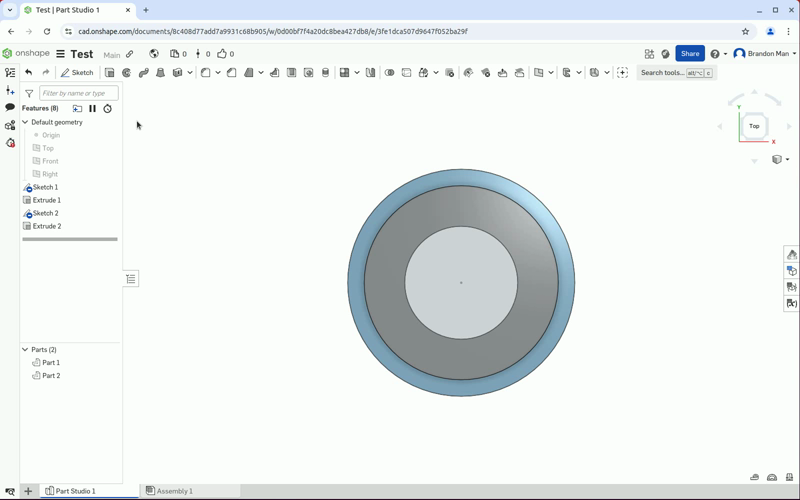
key(shift+7)
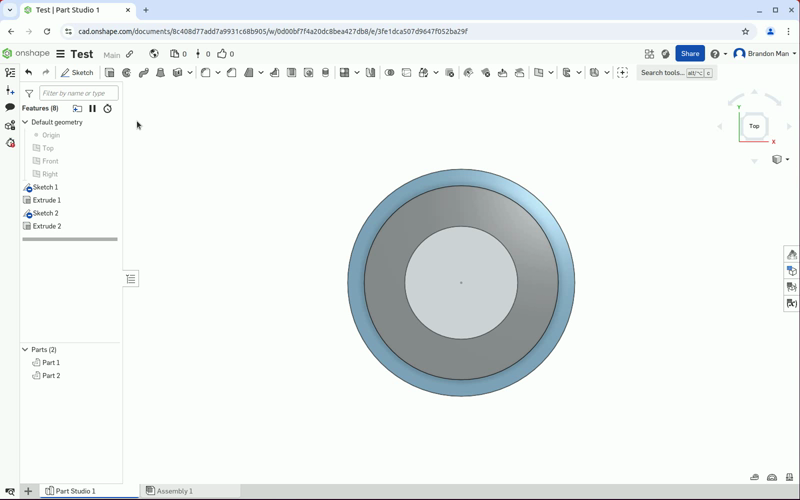
key(up, 3)
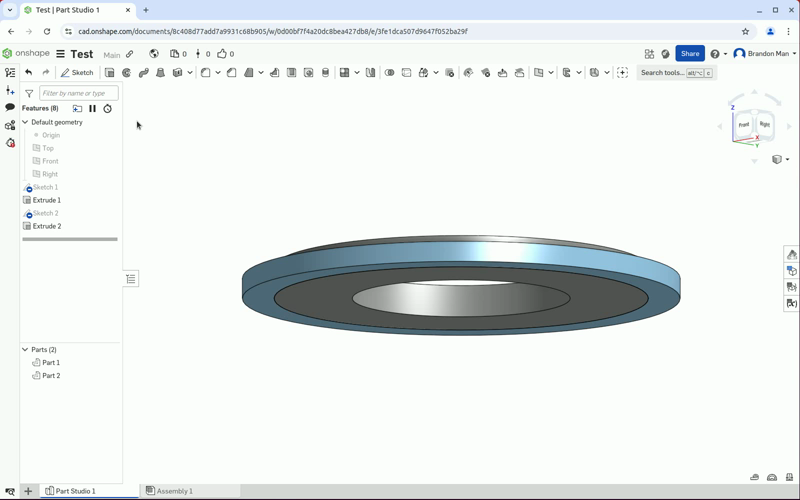
key(left, 3)
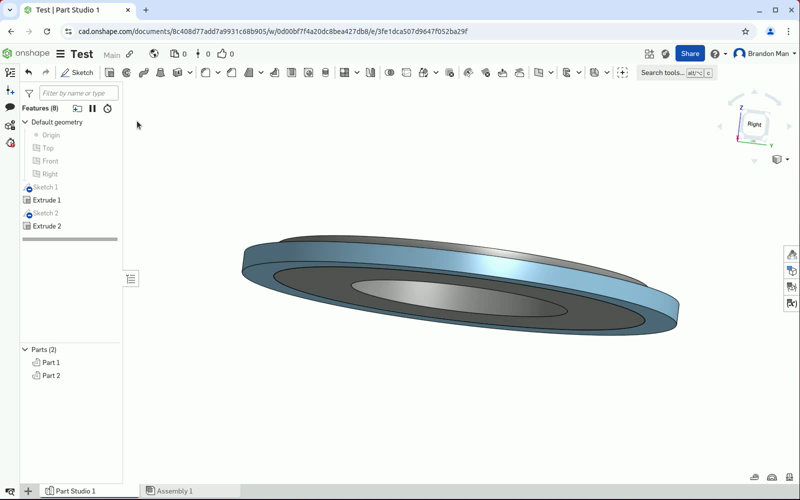
key(right, 3)
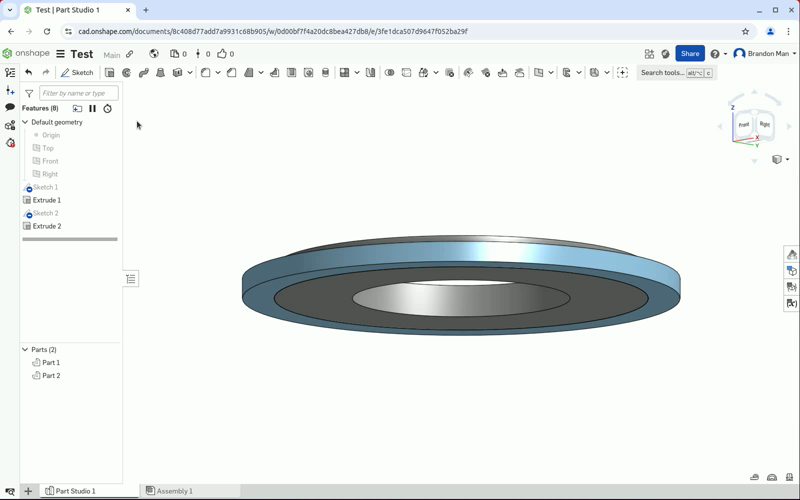
key(down, 3)
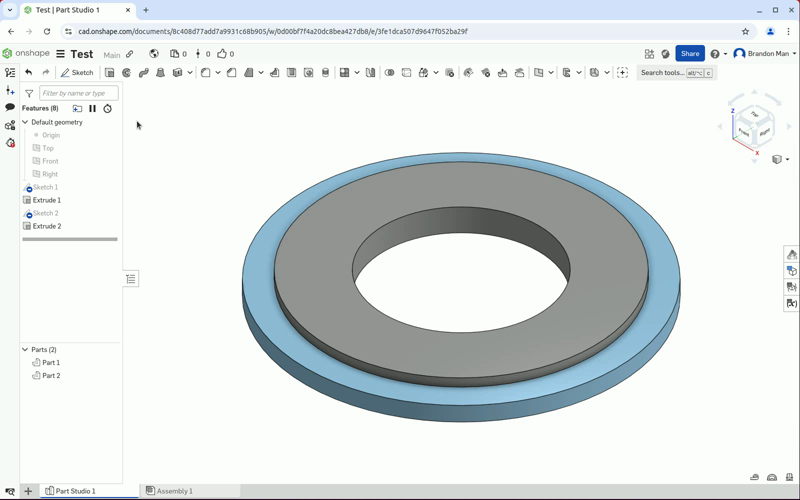
mouse_move(73, 189)
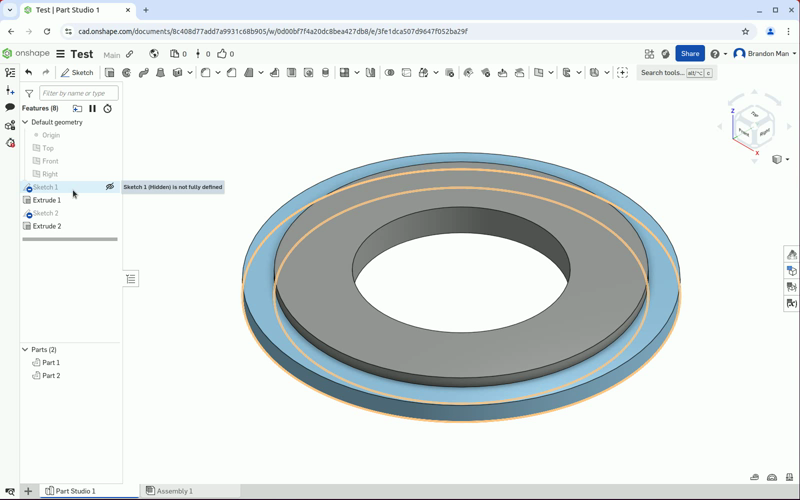
click(73, 189)